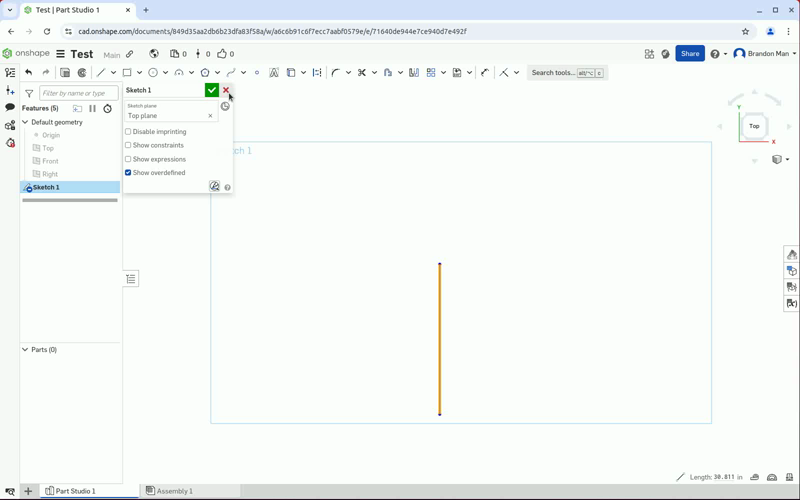
key(shift+h)
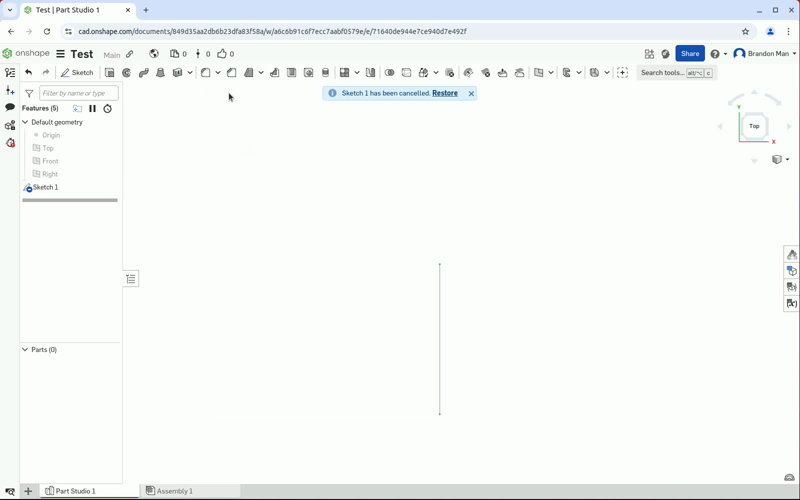
key(shift+s)
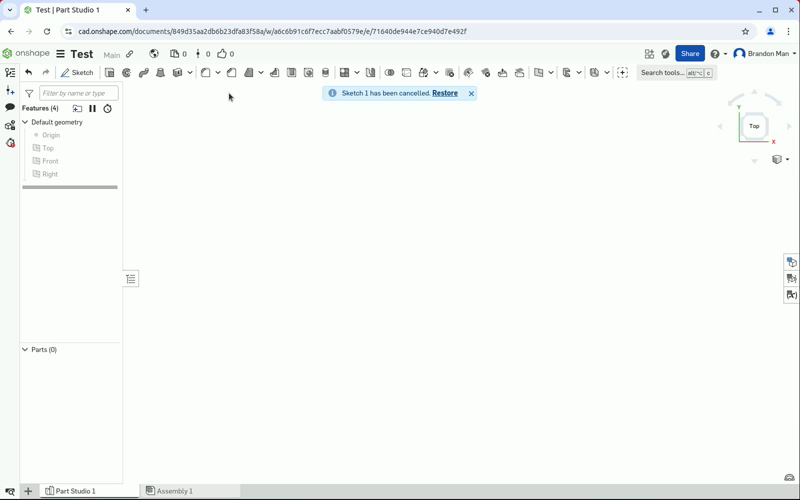
mouse_move(73, 150)
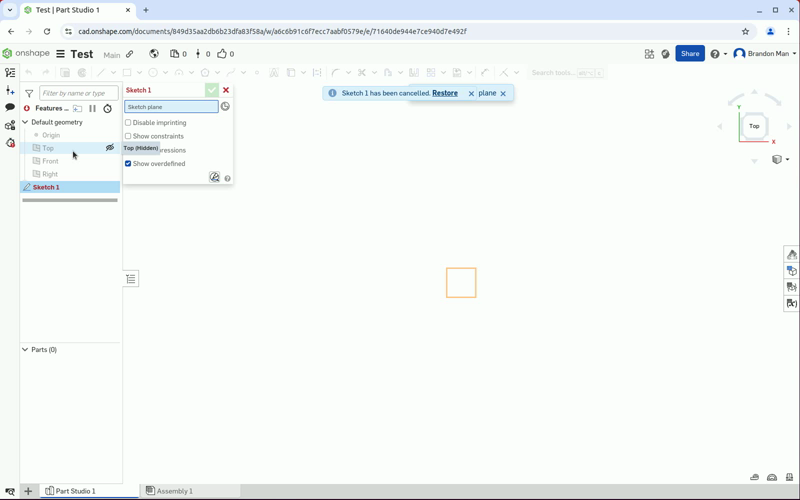
click(73, 150)
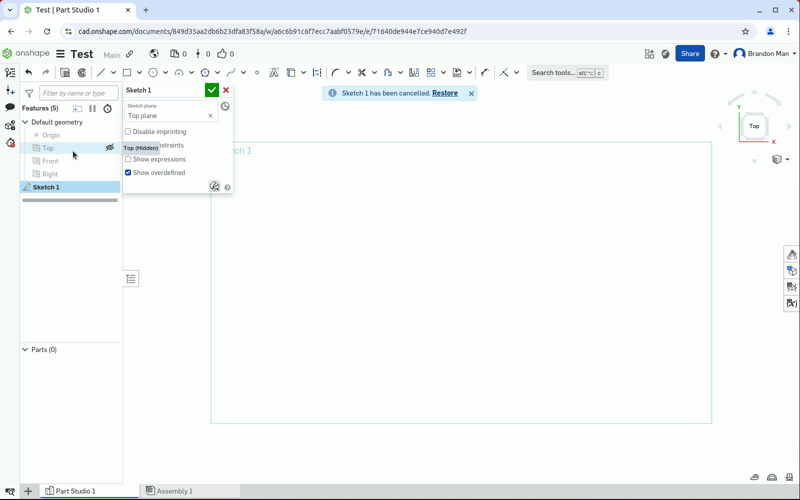
mouse_move(73, 352)
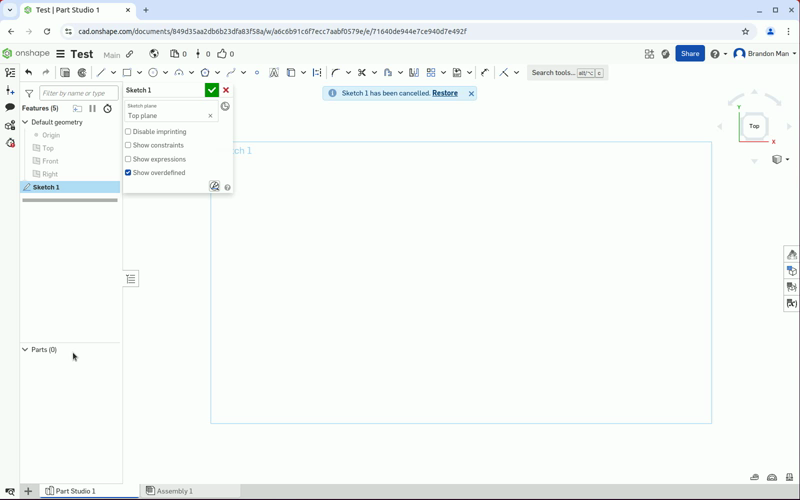
key(y)
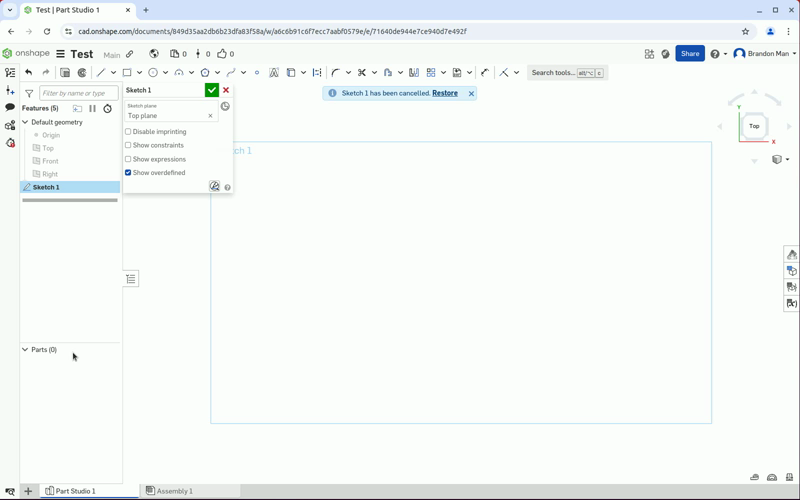
key(c)
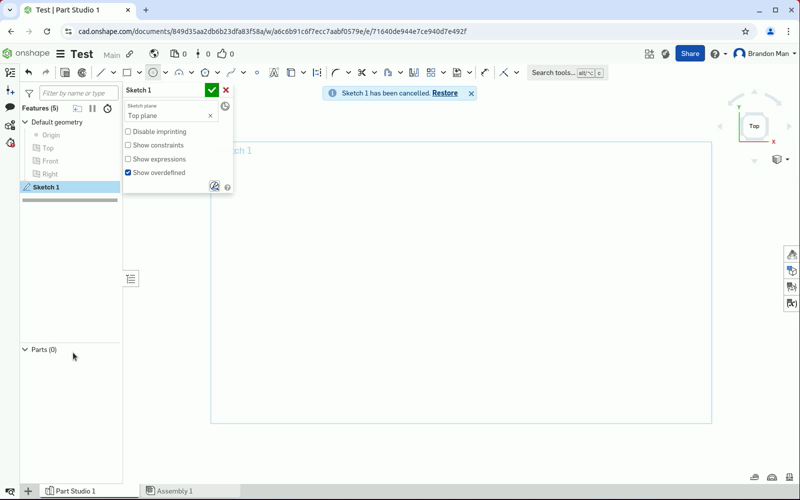
key_down(shift)
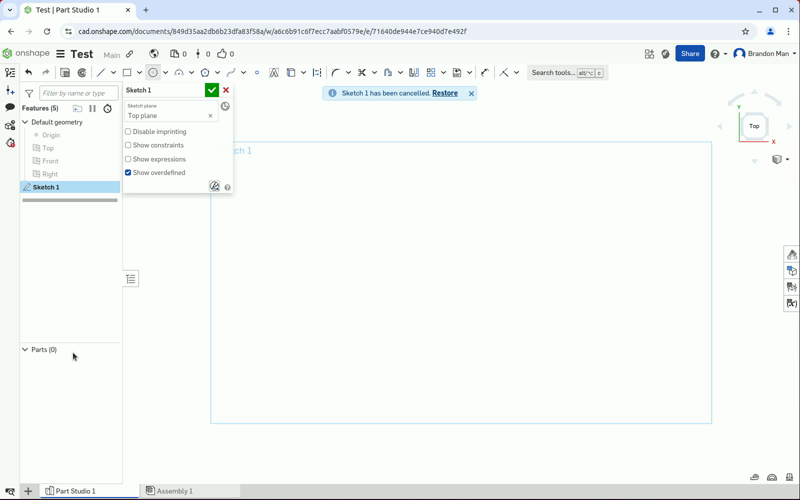
mouse_move(461, 282)
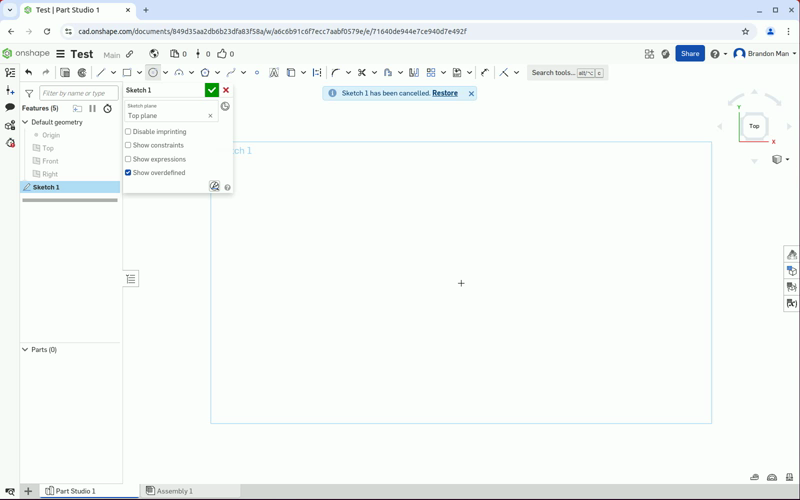
click(461, 282)
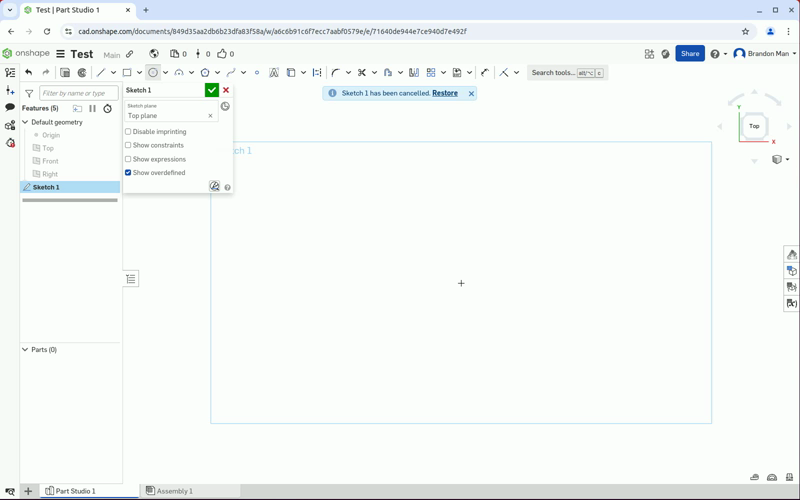
key_up(shift)
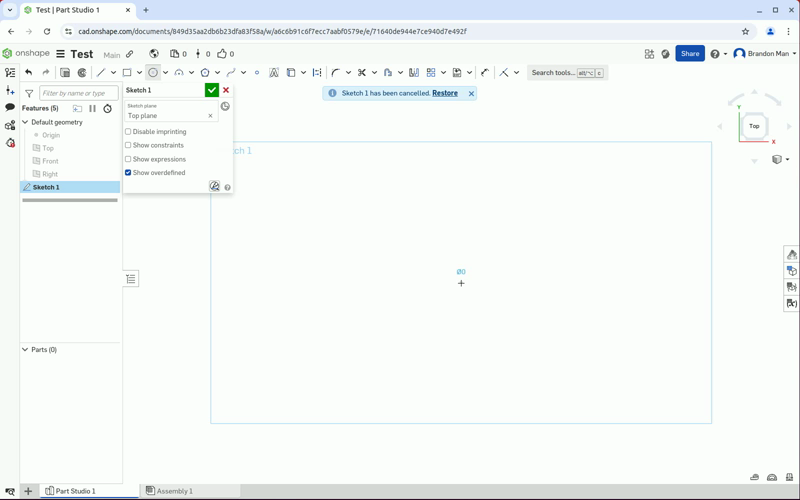
mouse_move(574, 282)
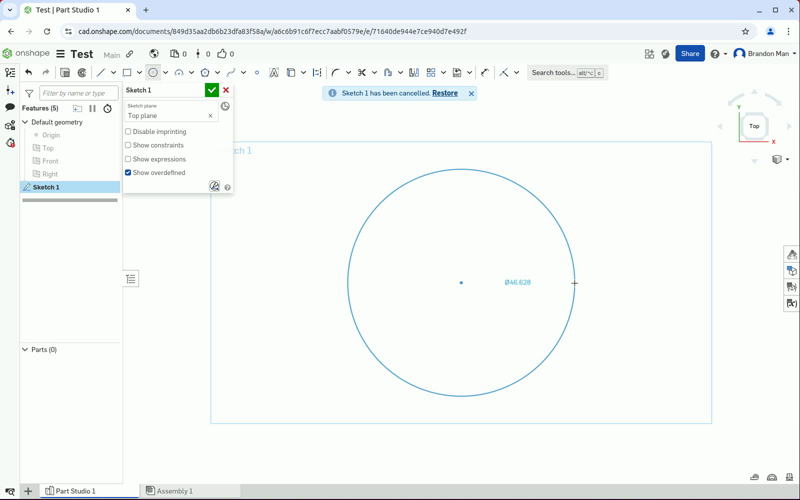
click(574, 282)
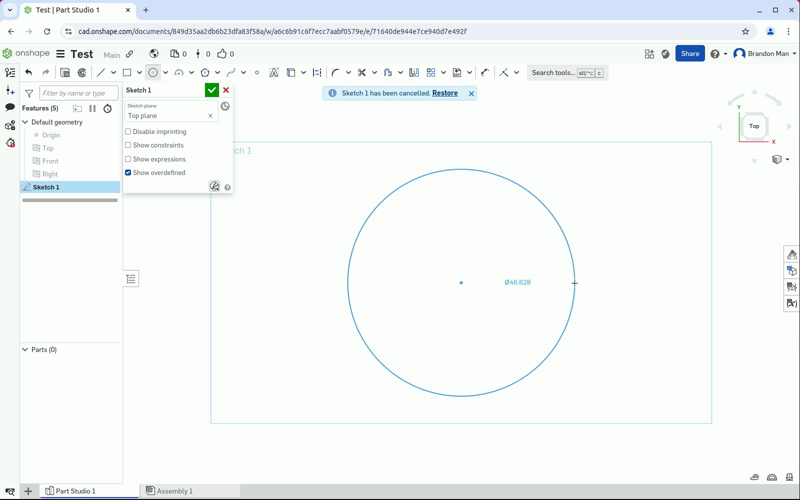
key(esc)
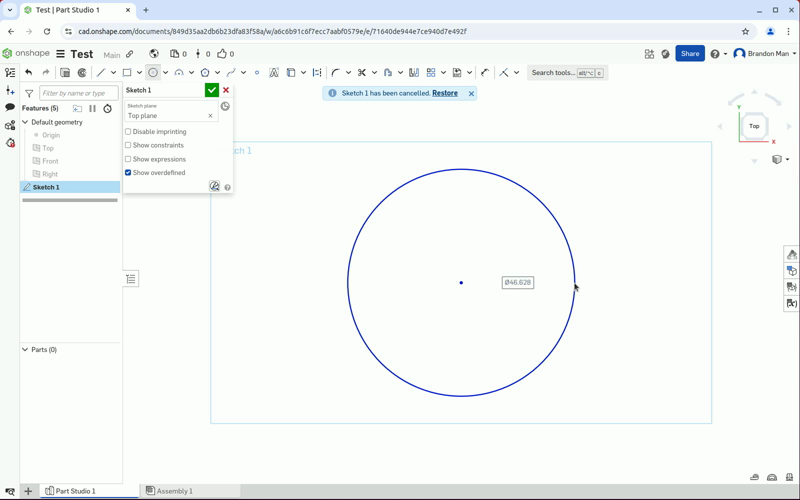
key(c)
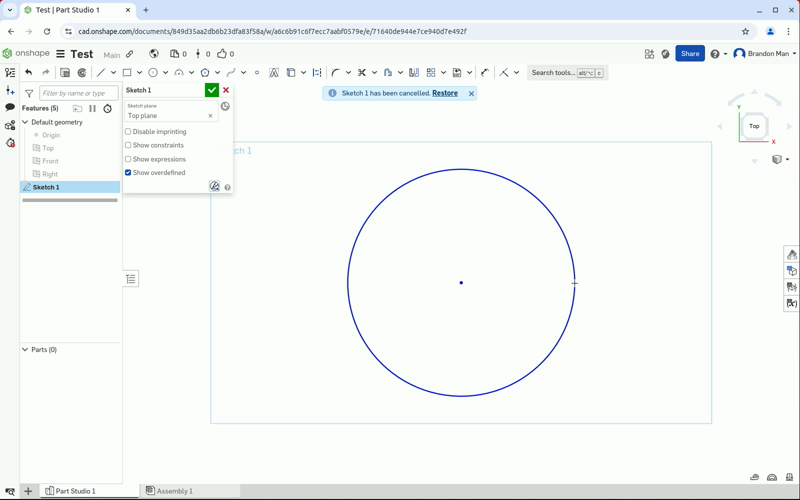
key_down(shift)
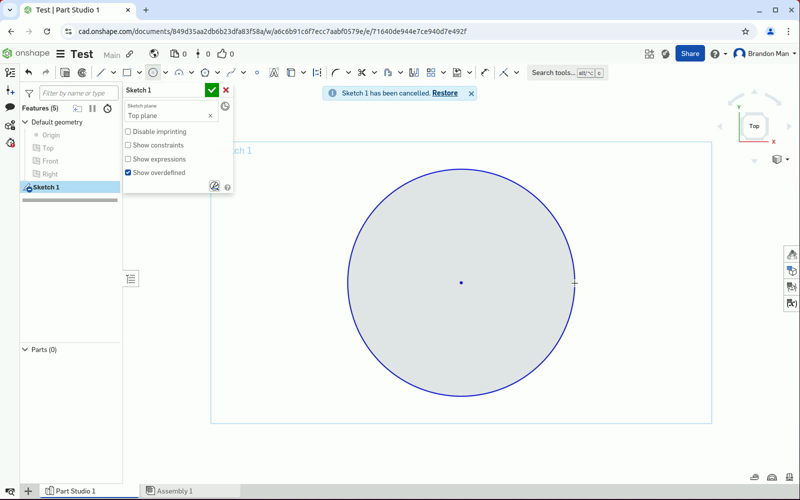
mouse_move(461, 282)
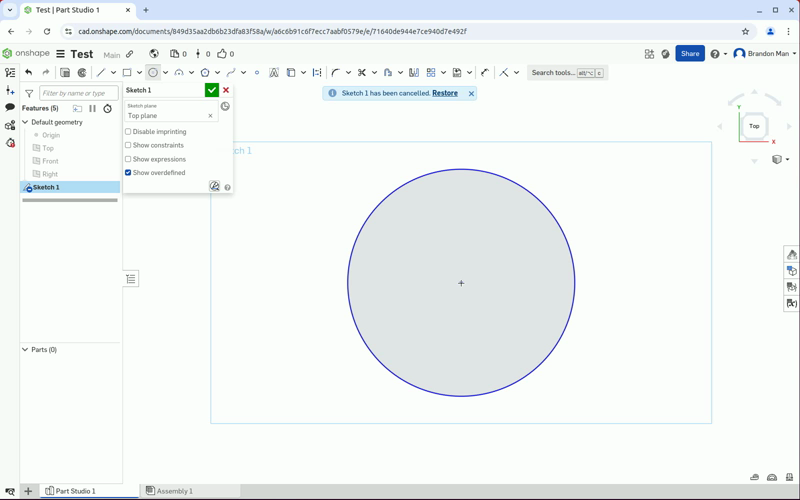
click(461, 282)
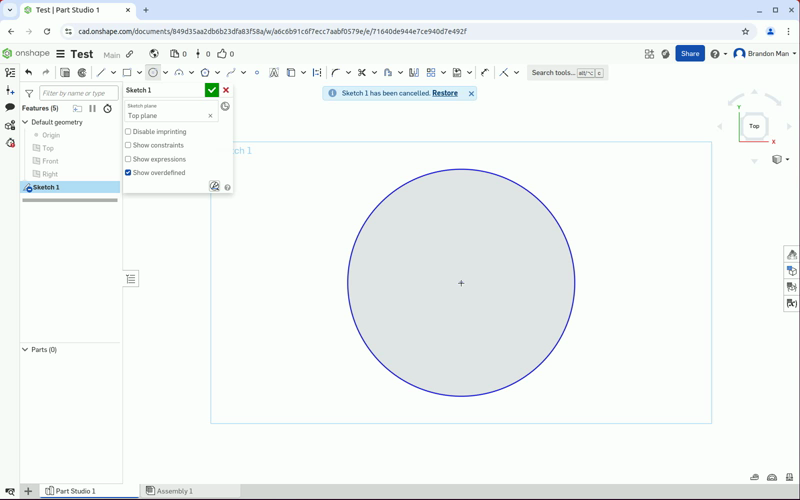
key_up(shift)
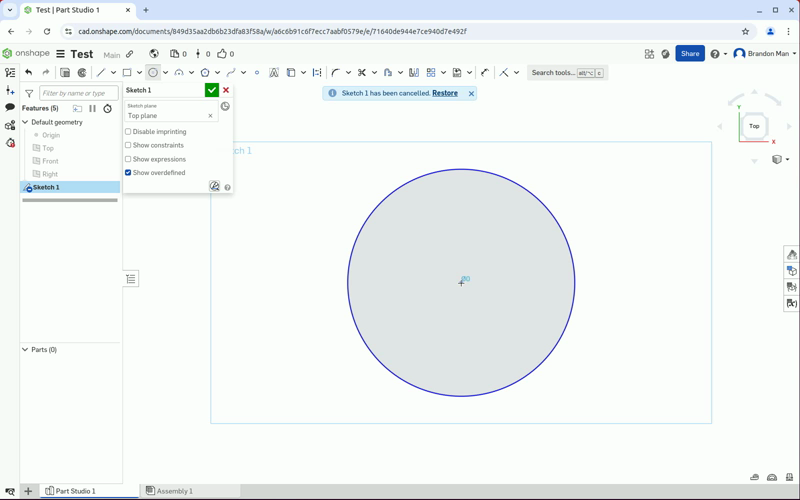
mouse_move(562, 282)
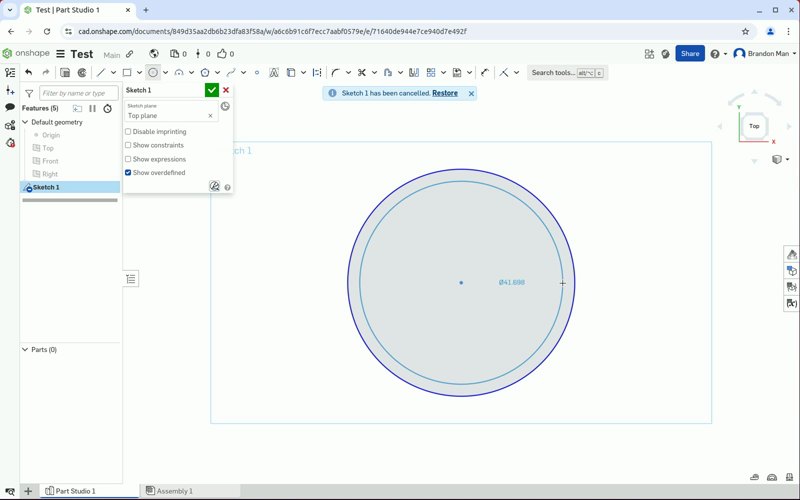
click(562, 282)
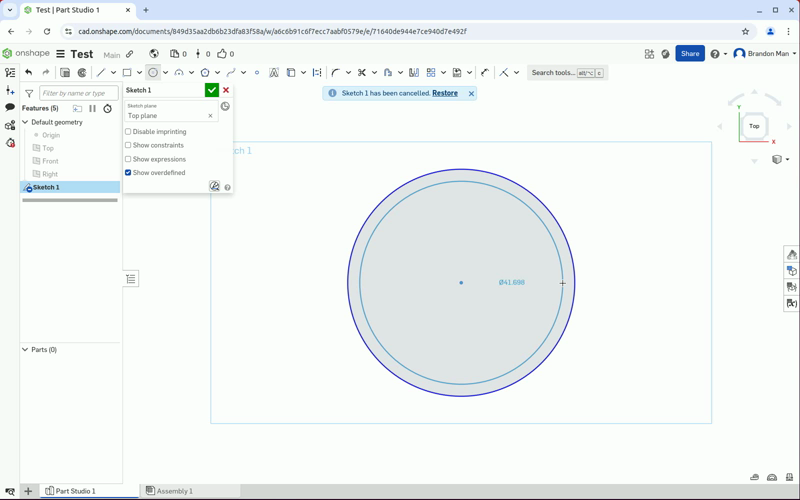
key(esc)
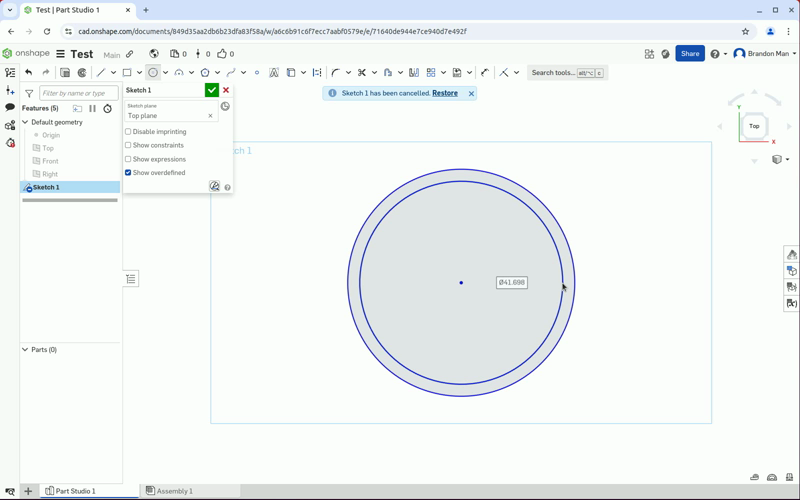
mouse_move(355, 302)
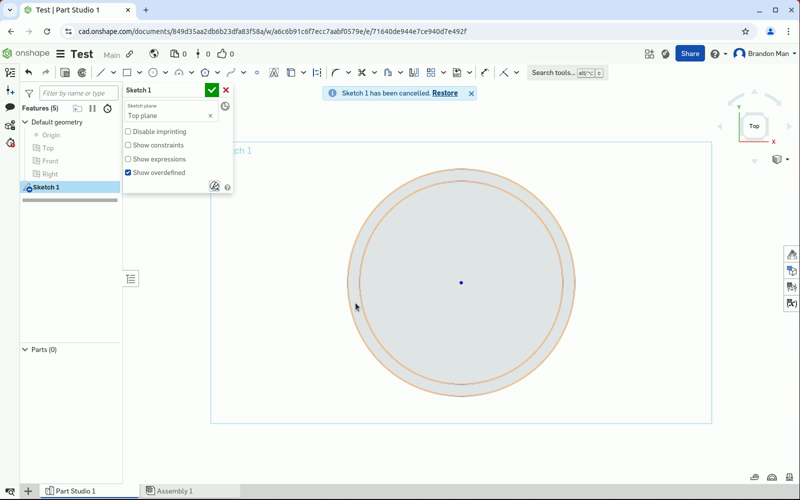
click(355, 302)
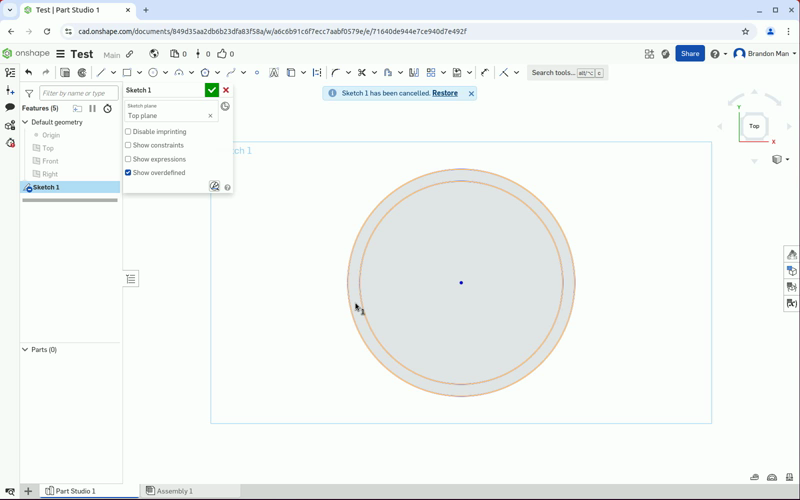
mouse_move(73, 352)
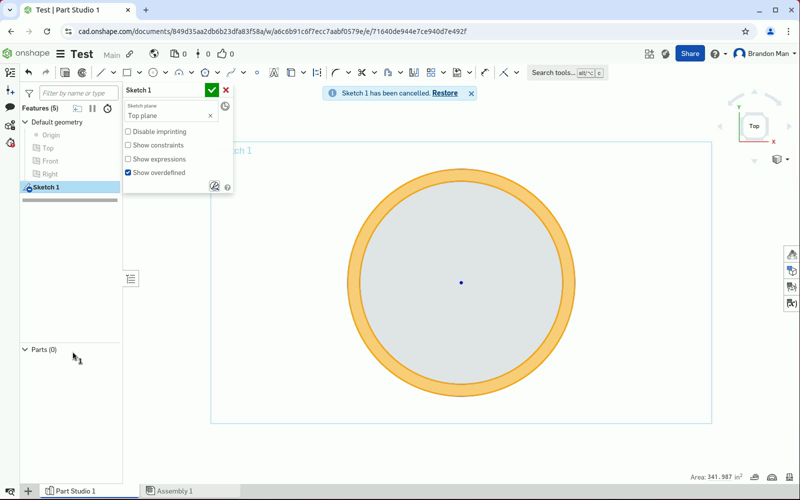
key(shift+y)
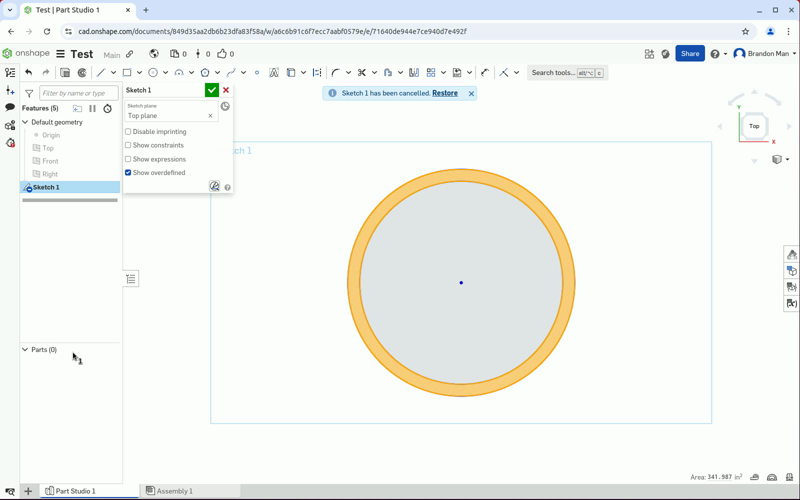
key(shift+e)
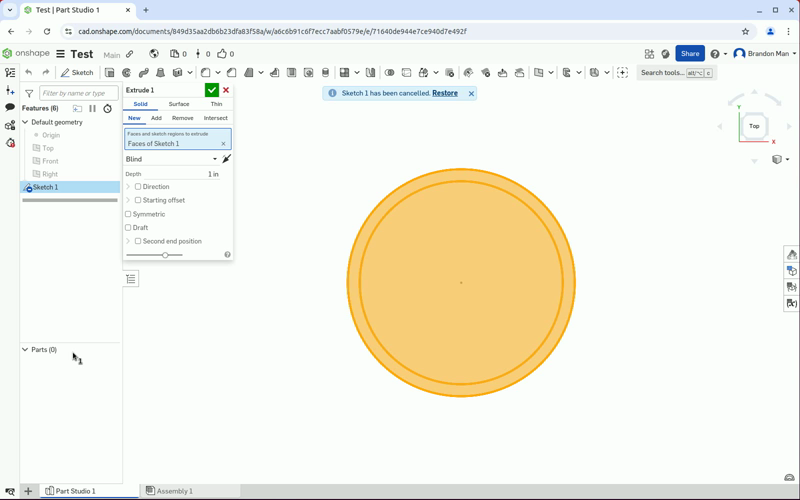
mouse_move(143, 106)
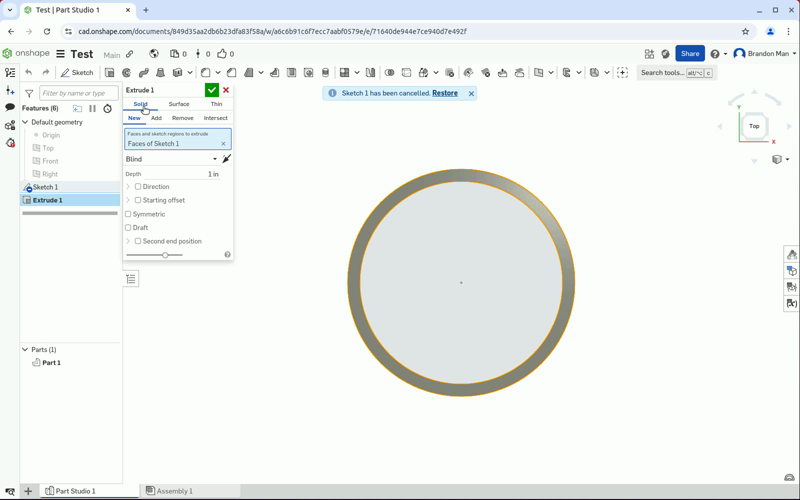
click(143, 106)
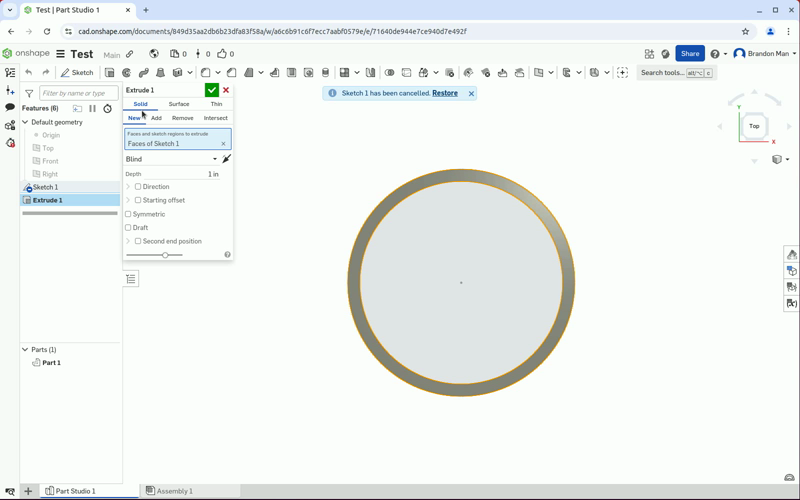
mouse_move(137, 120)
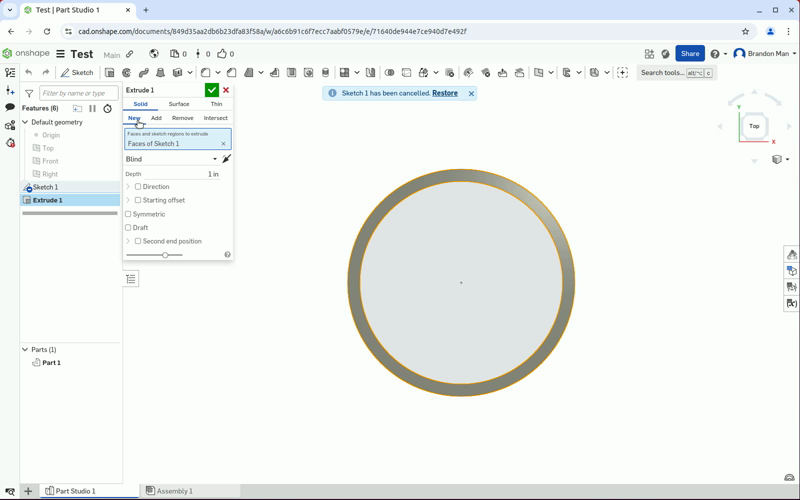
click(137, 120)
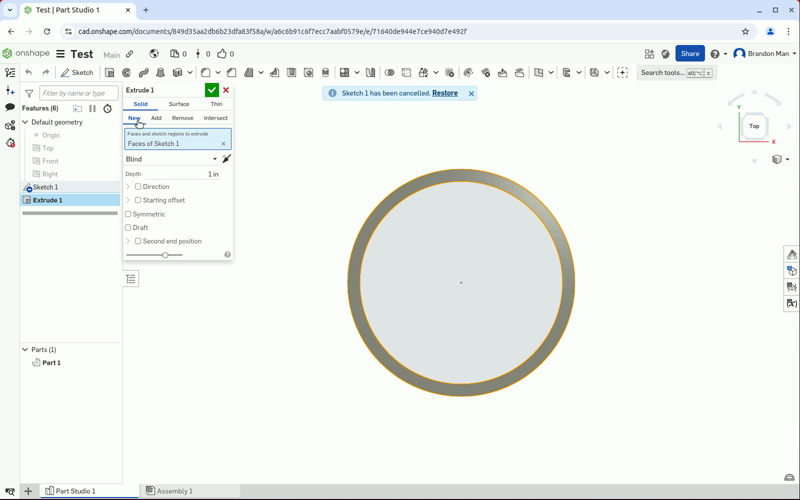
key(tab, 4)
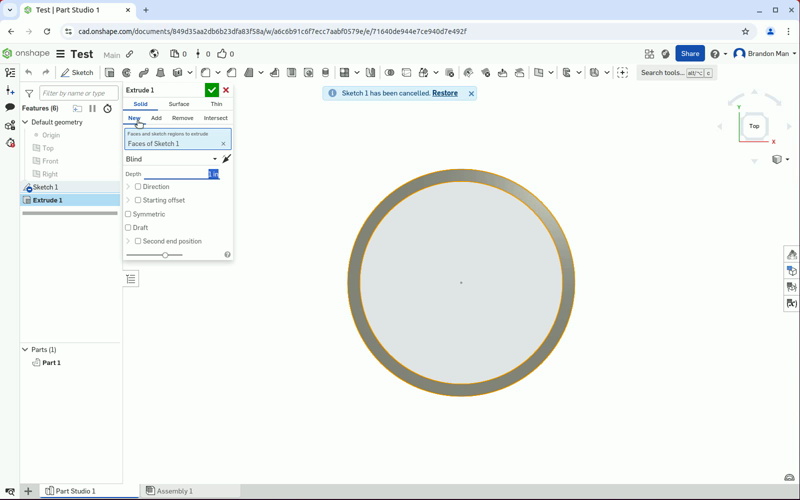
text(12.276)
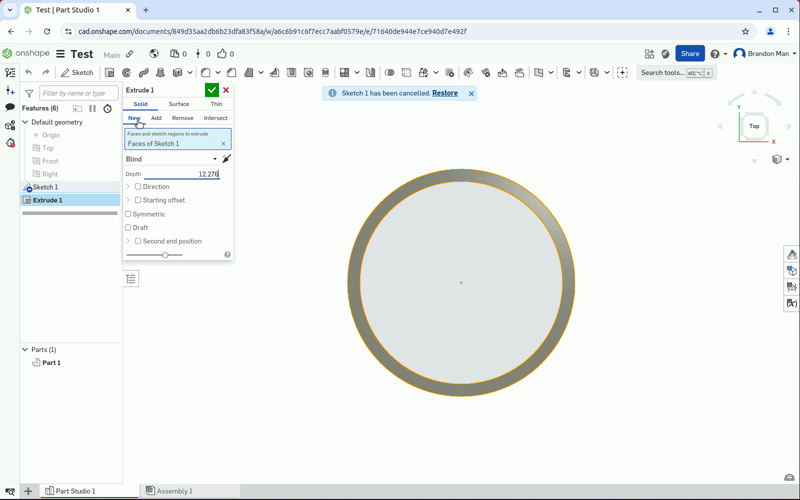
key(enter)
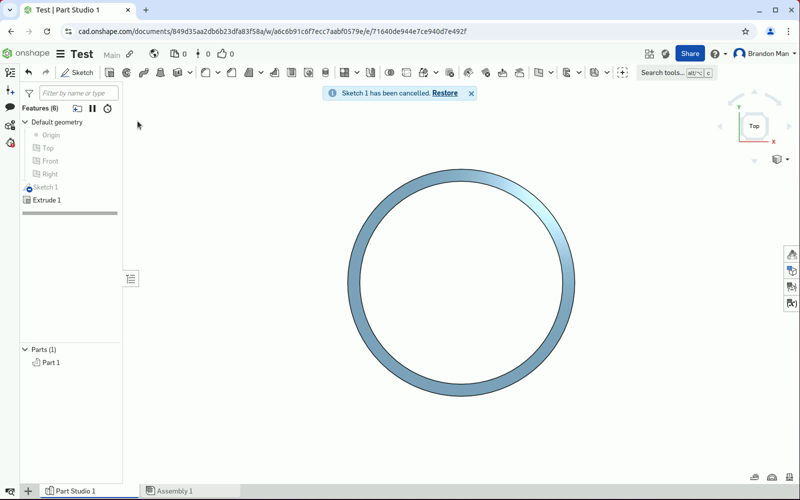
key(shift+h)
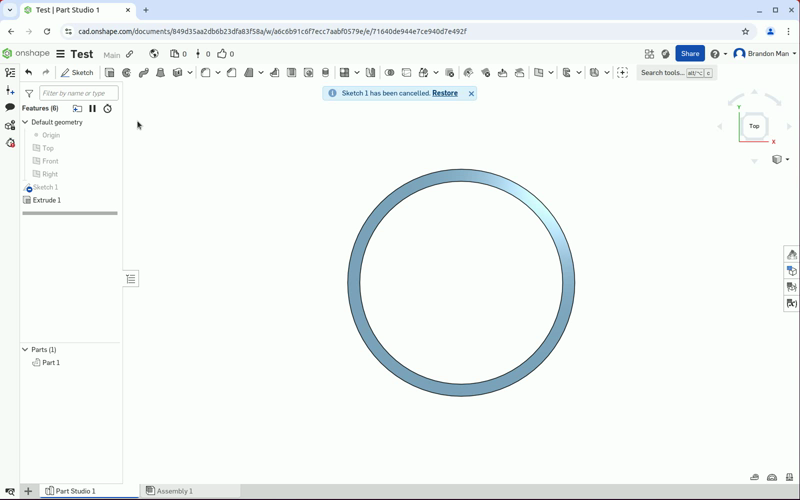
key(shift+h)
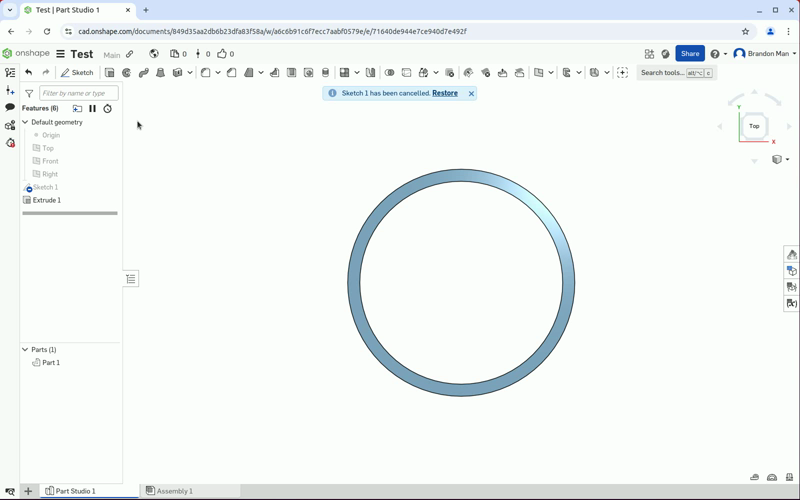
mouse_move(73, 189)
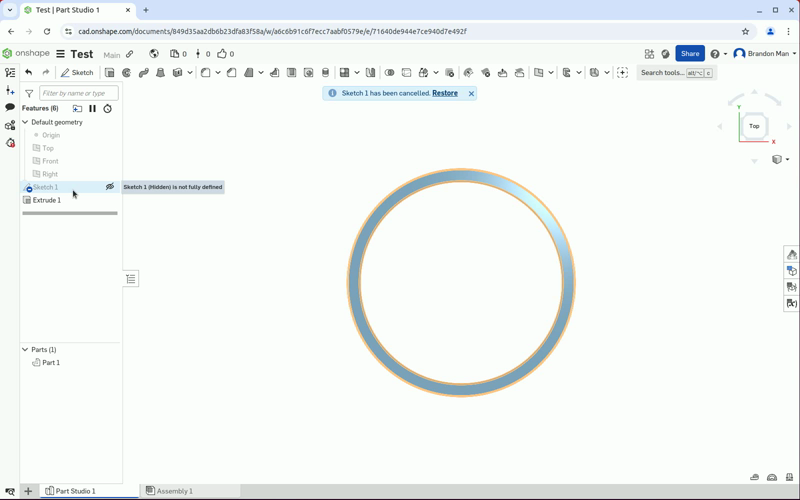
click(73, 189)
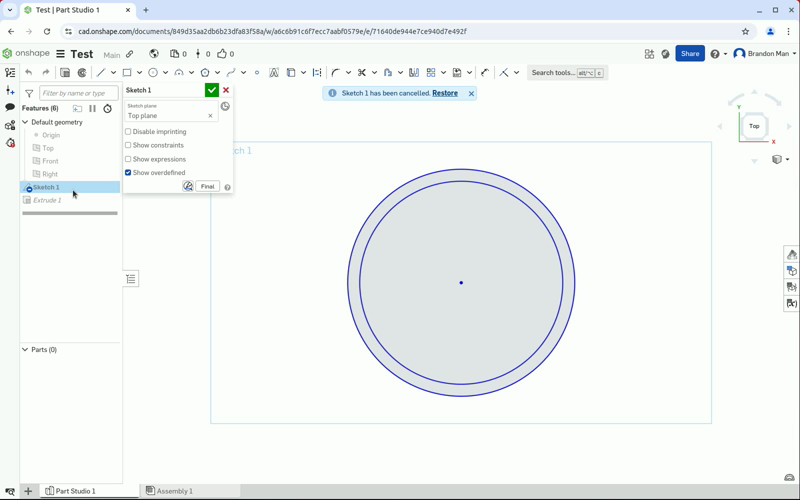
mouse_move(229, 92)
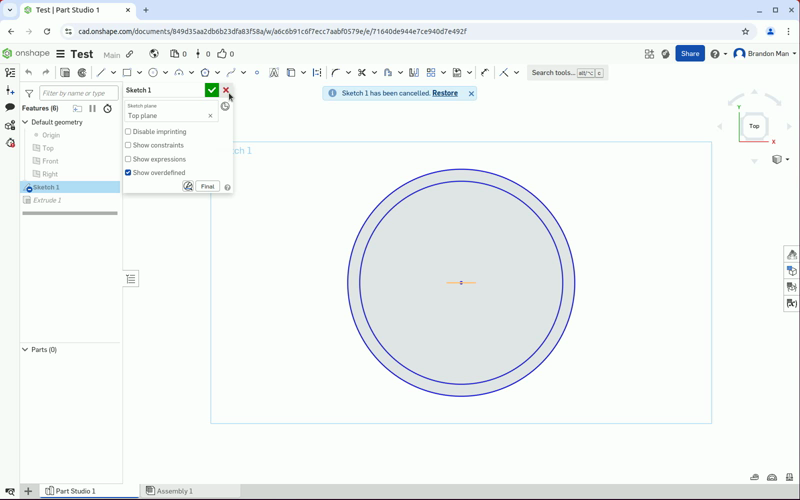
click(229, 92)
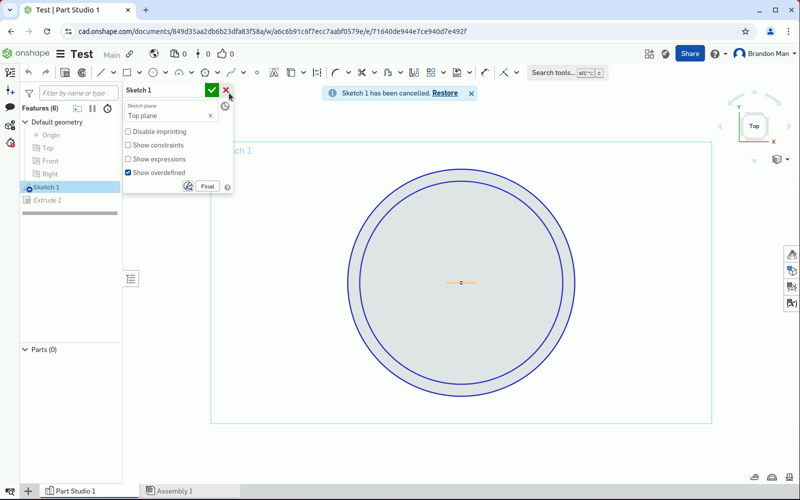
key(shift+s)
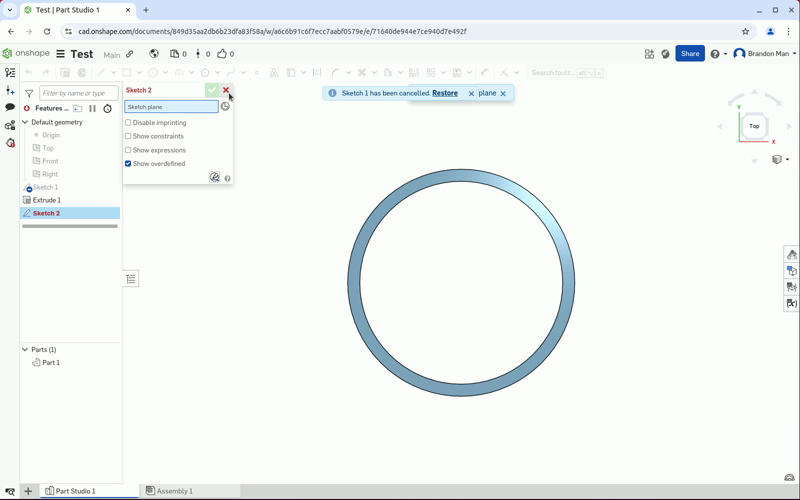
mouse_move(73, 150)
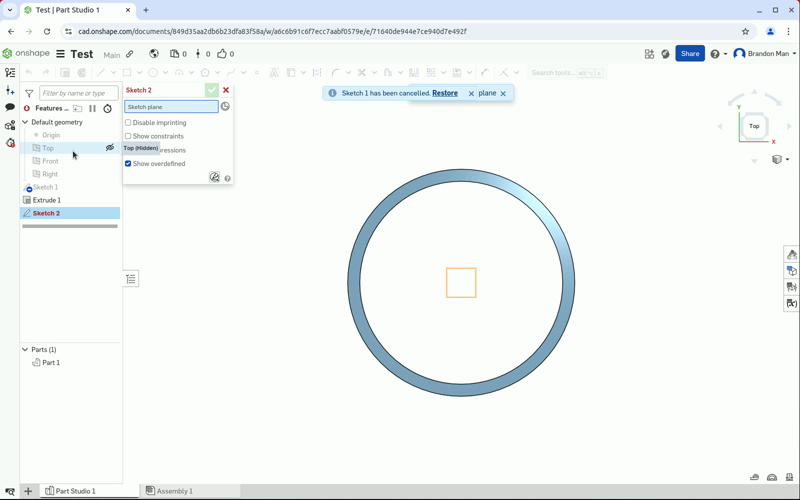
click(73, 150)
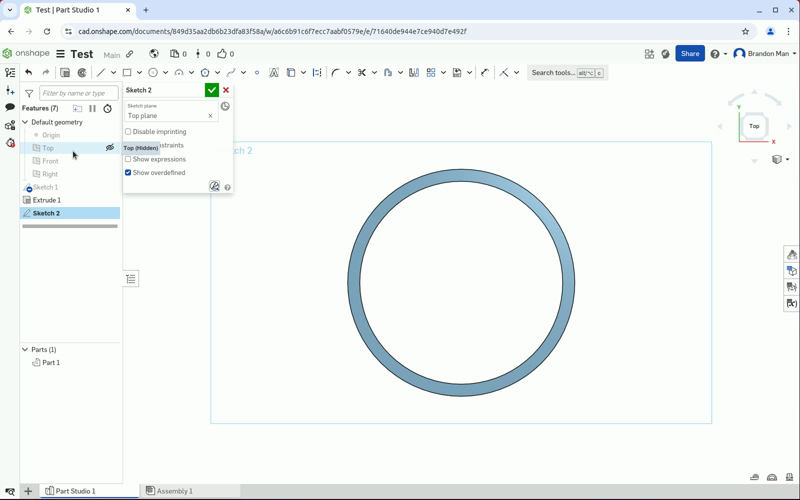
mouse_move(73, 352)
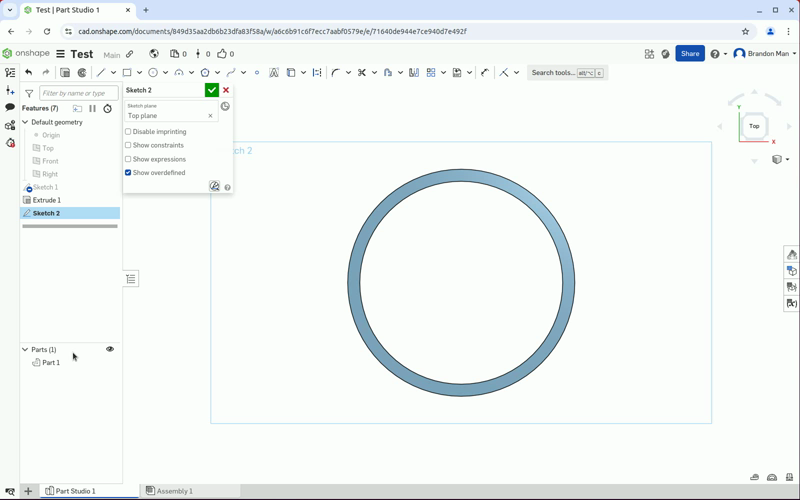
key(y)
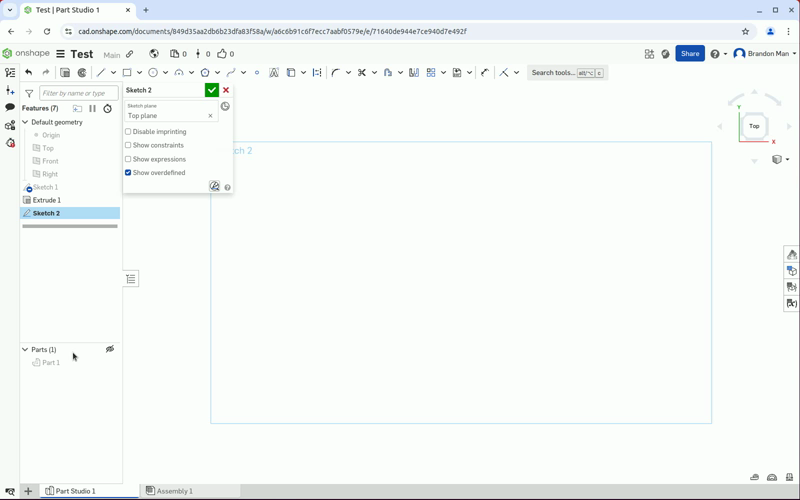
key(c)
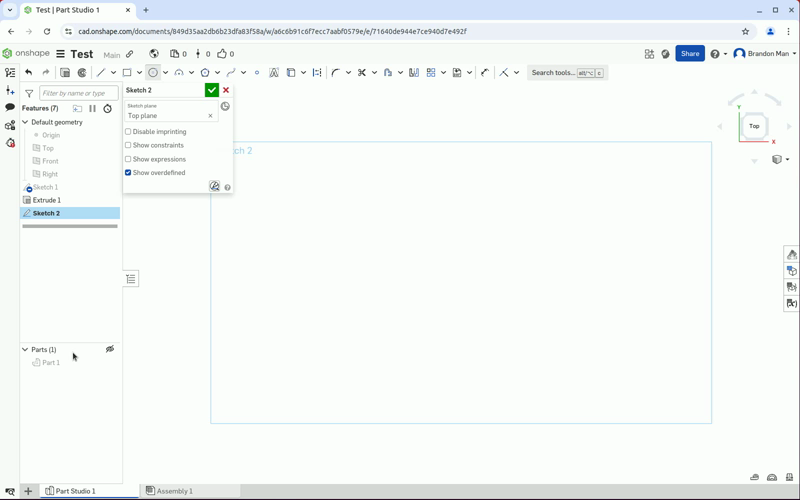
key_down(shift)
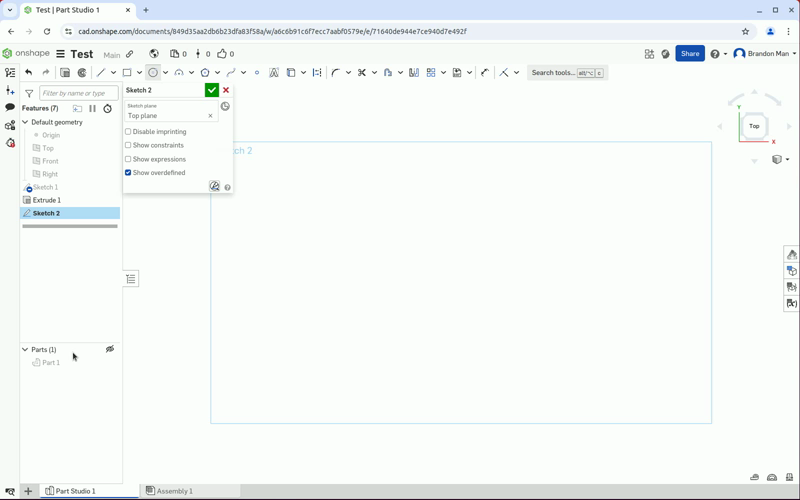
mouse_move(461, 282)
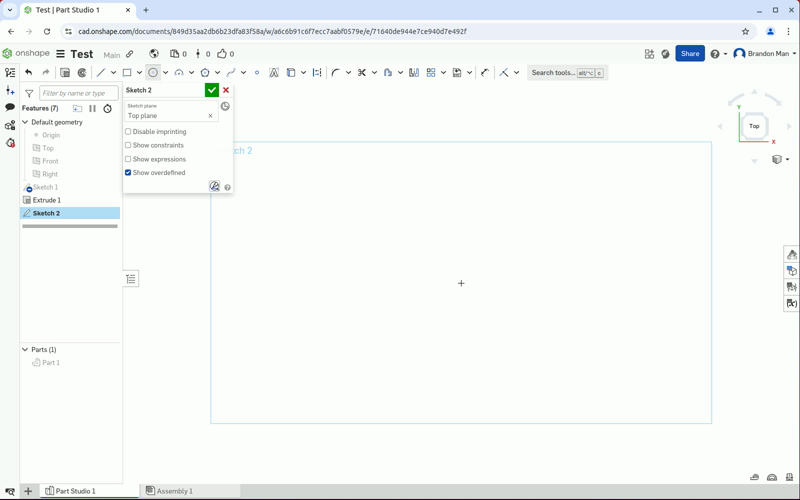
click(461, 282)
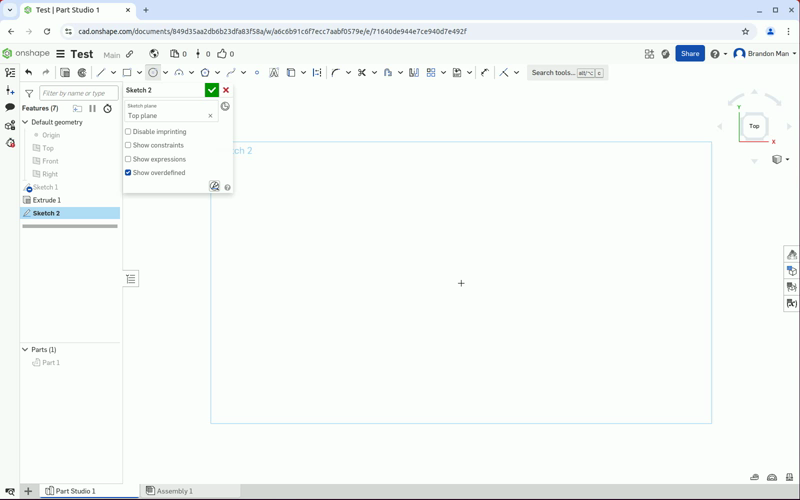
key_up(shift)
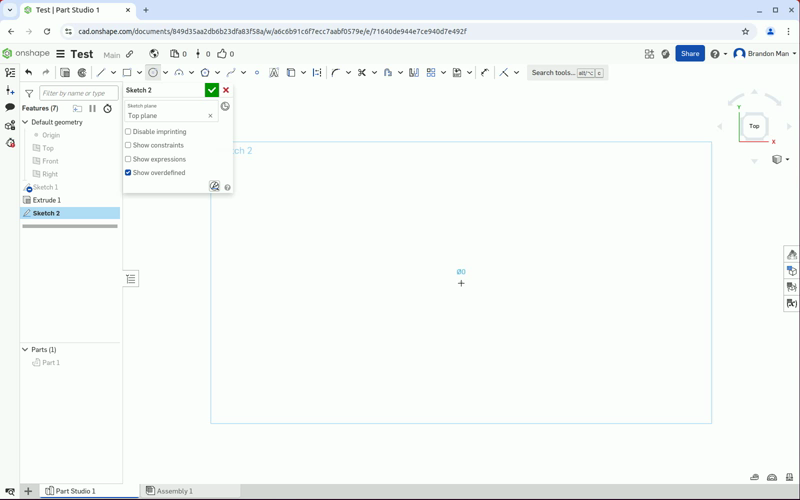
mouse_move(574, 282)
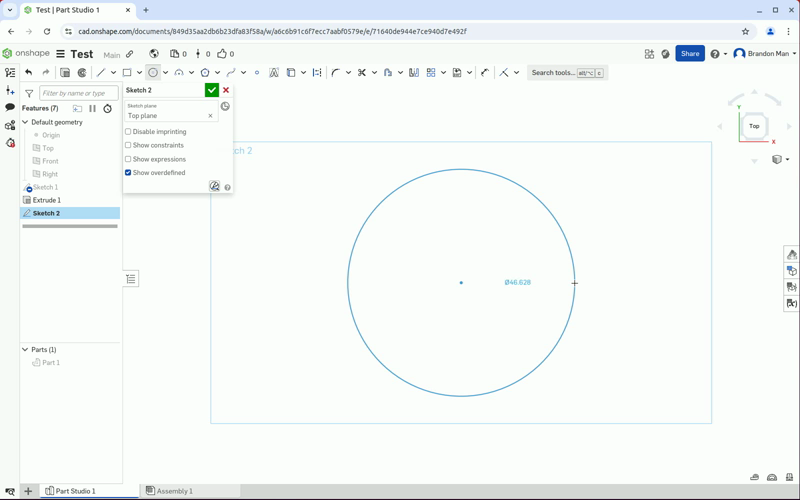
click(574, 282)
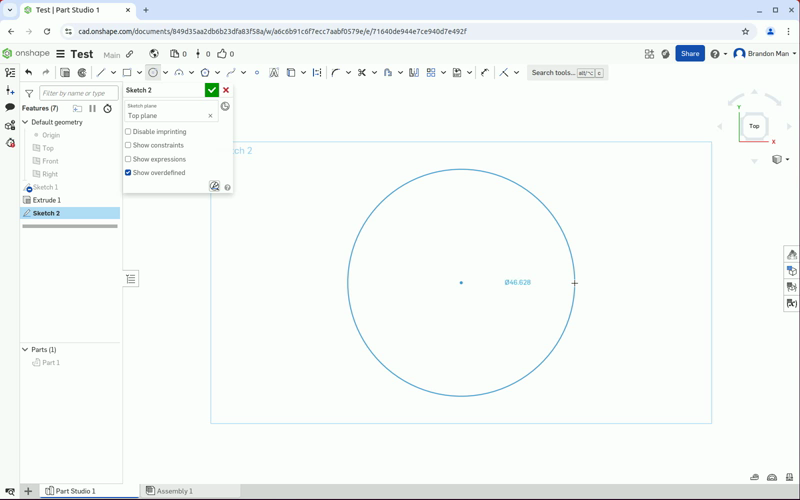
key(esc)
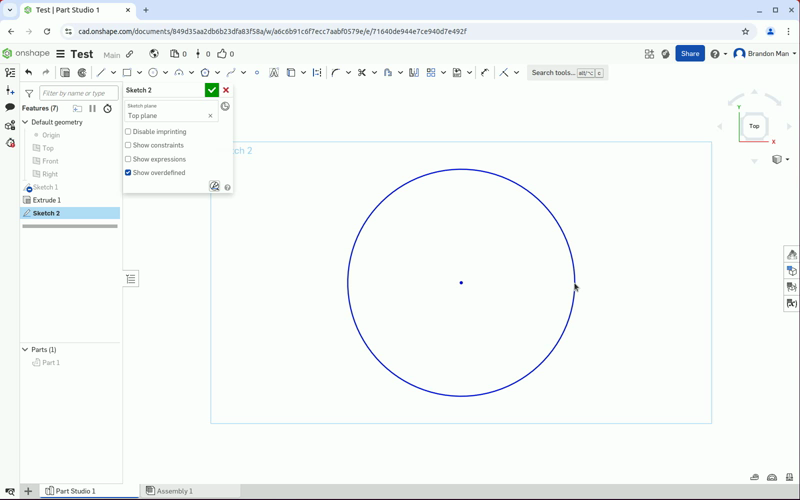
key(c)
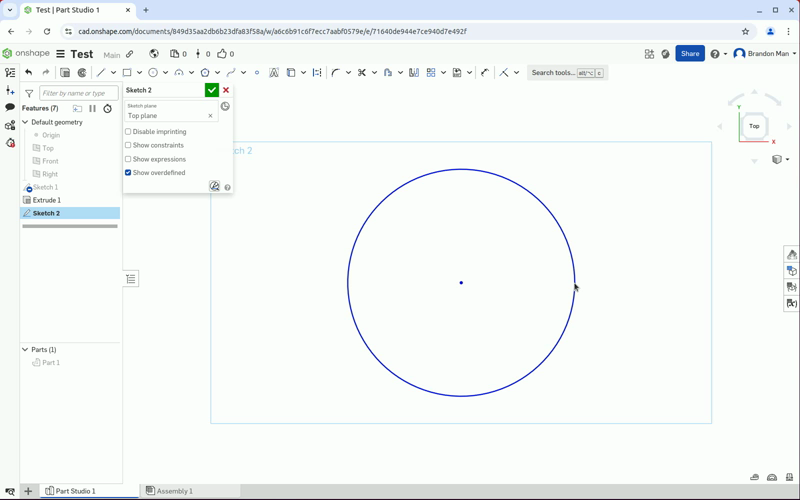
key_down(shift)
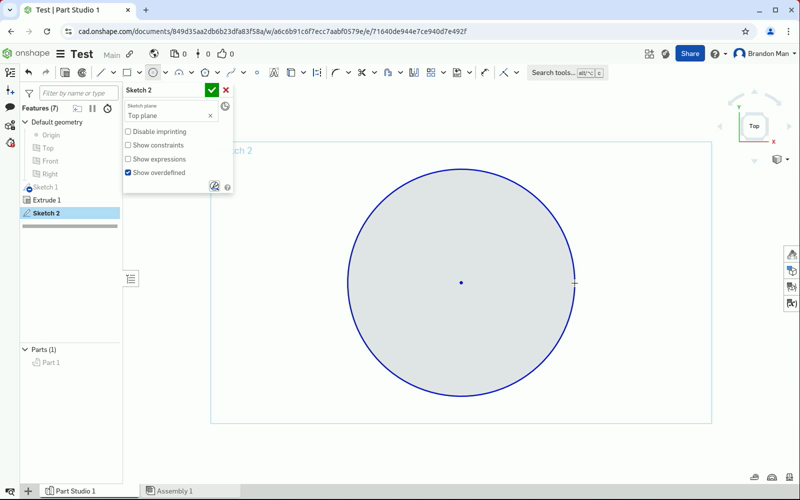
mouse_move(461, 282)
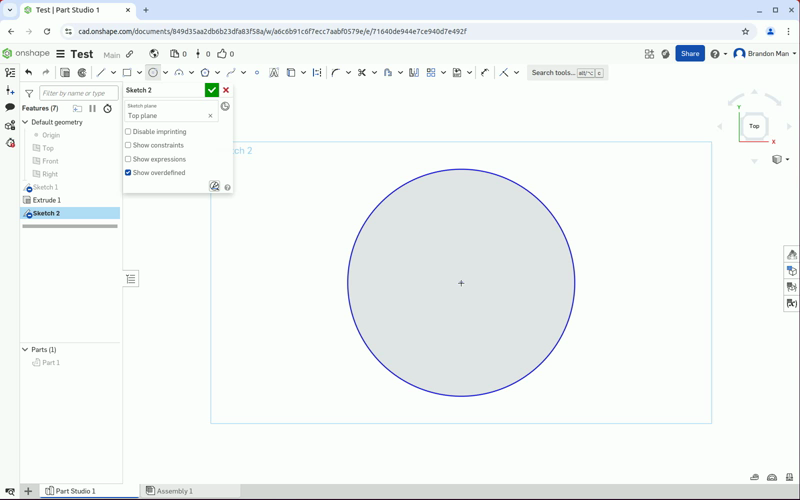
click(461, 282)
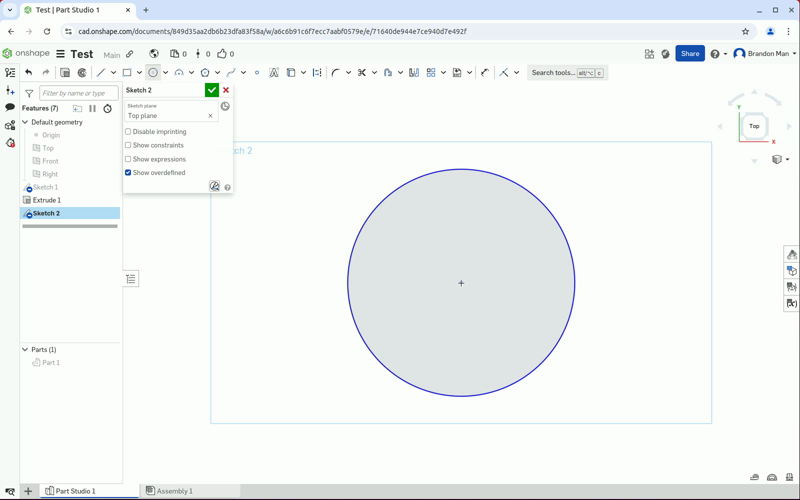
key_up(shift)
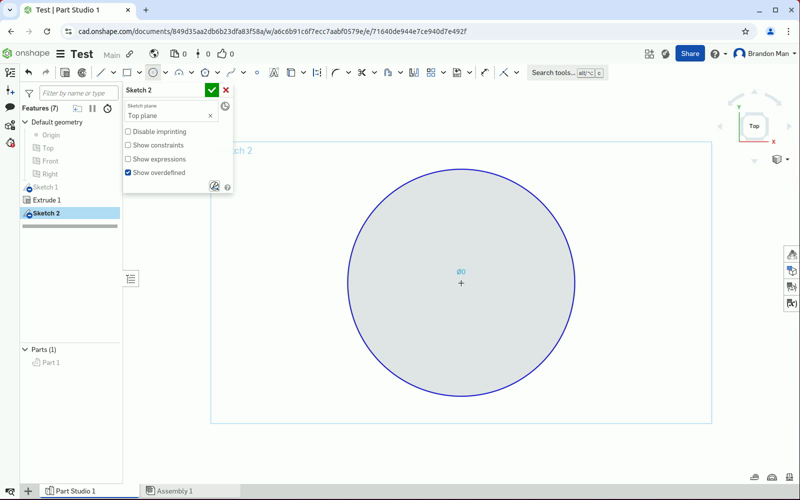
mouse_move(562, 282)
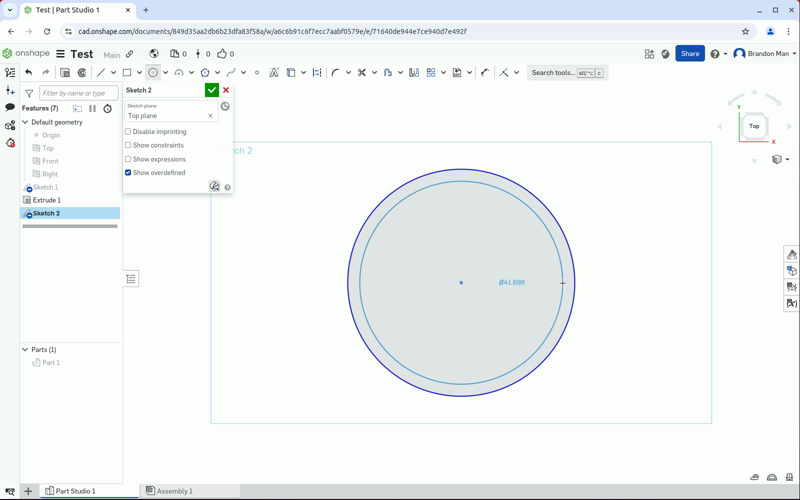
click(562, 282)
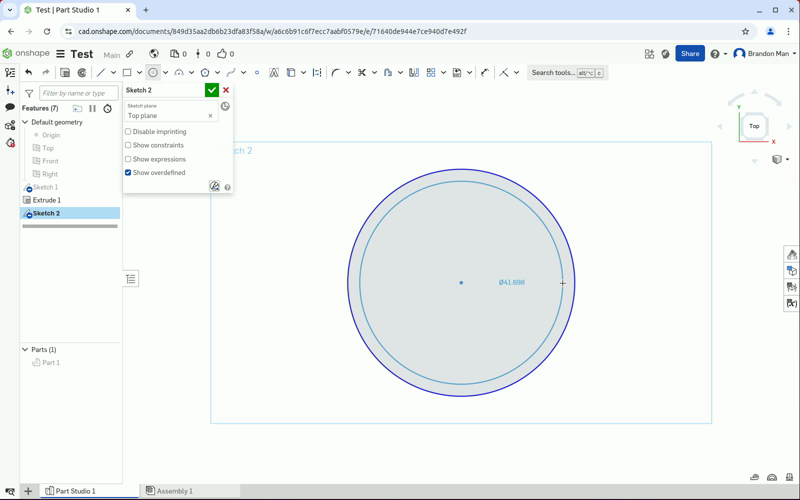
key(esc)
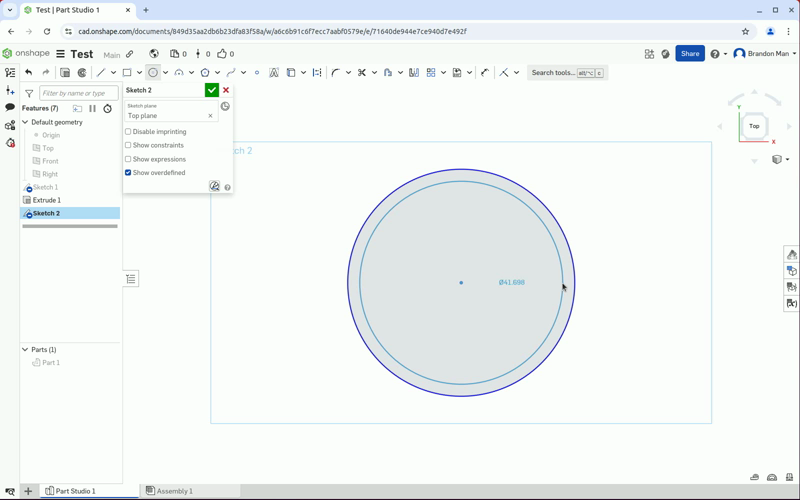
mouse_move(458, 390)
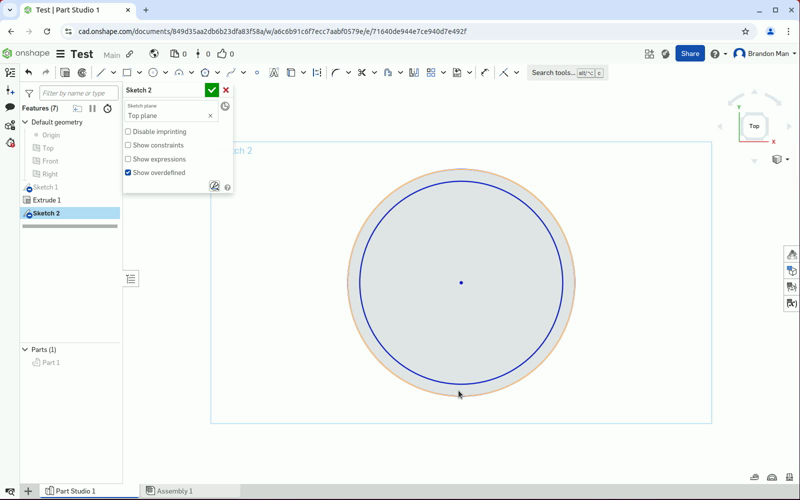
click(458, 390)
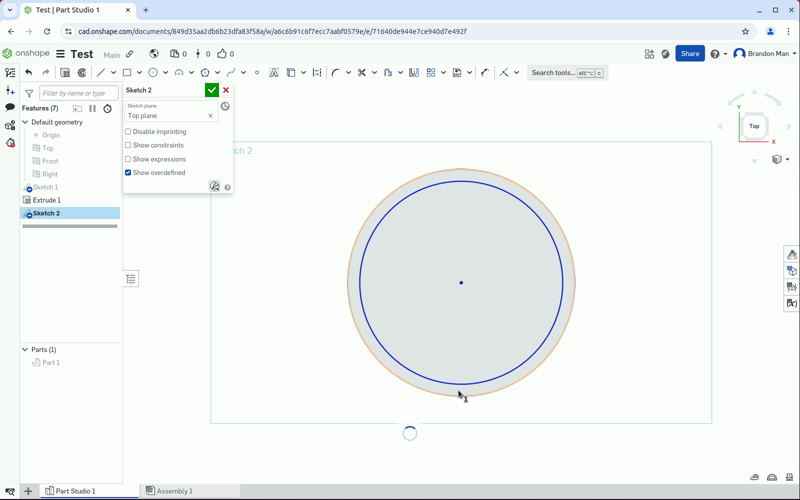
mouse_move(73, 352)
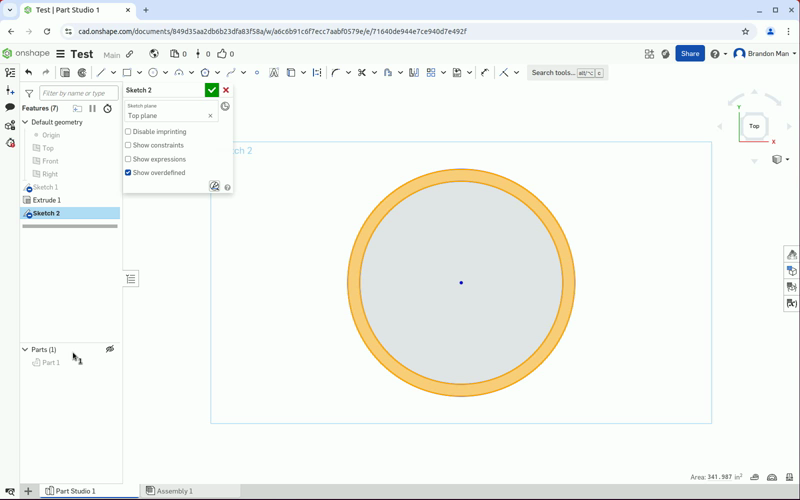
key(shift+y)
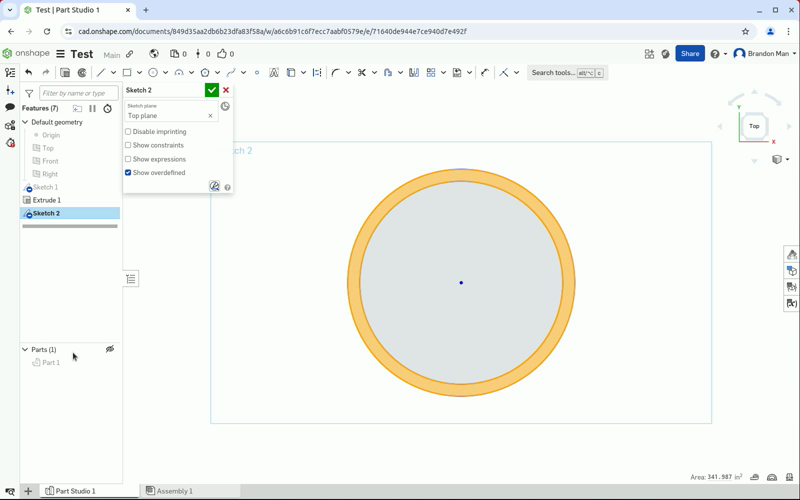
key(shift+e)
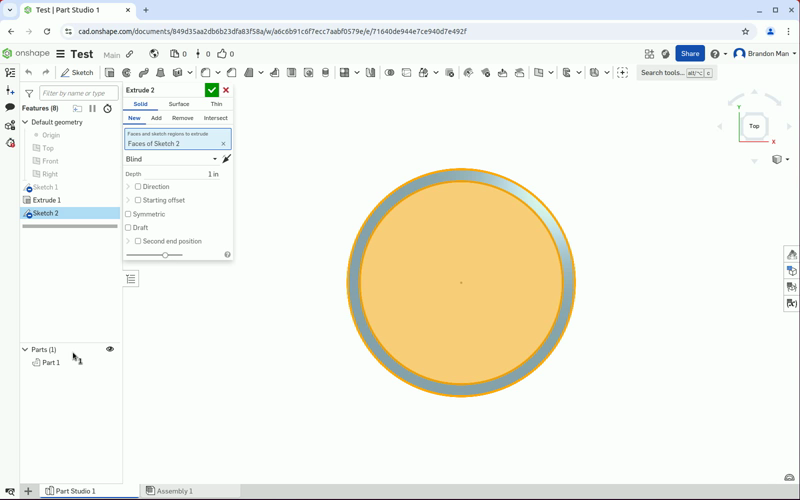
mouse_move(143, 106)
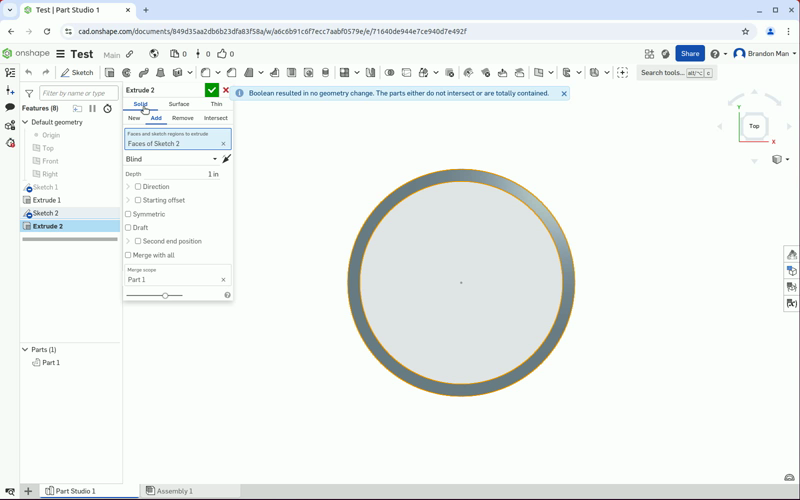
click(143, 106)
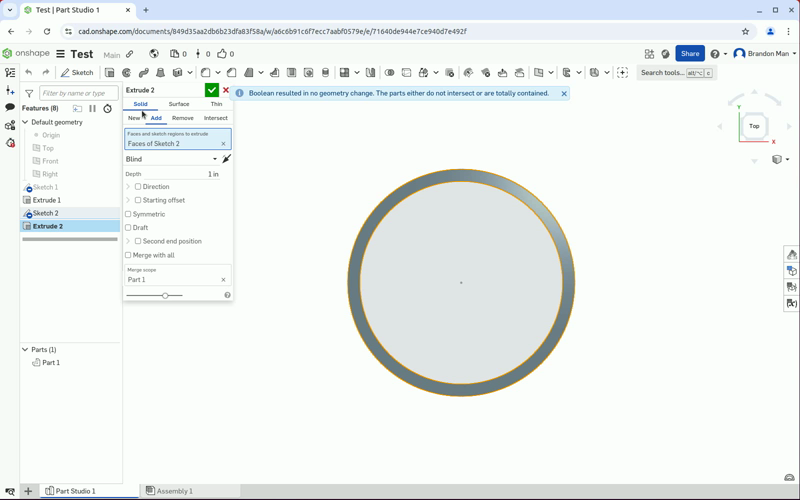
mouse_move(137, 120)
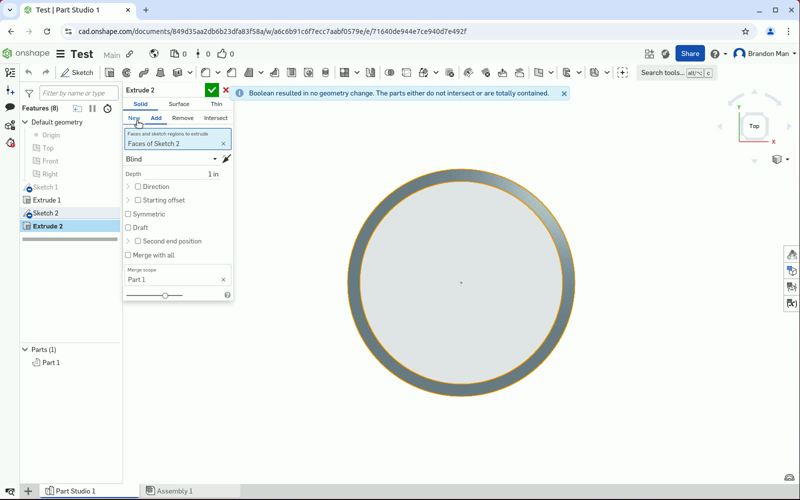
click(137, 120)
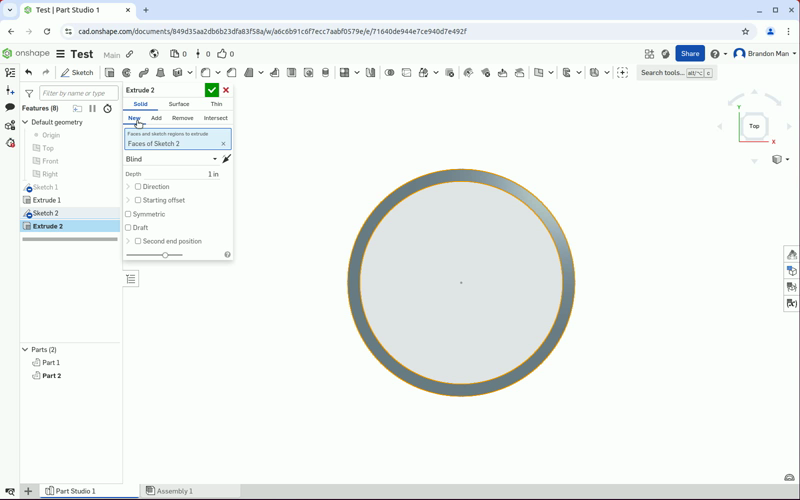
key(tab, 4)
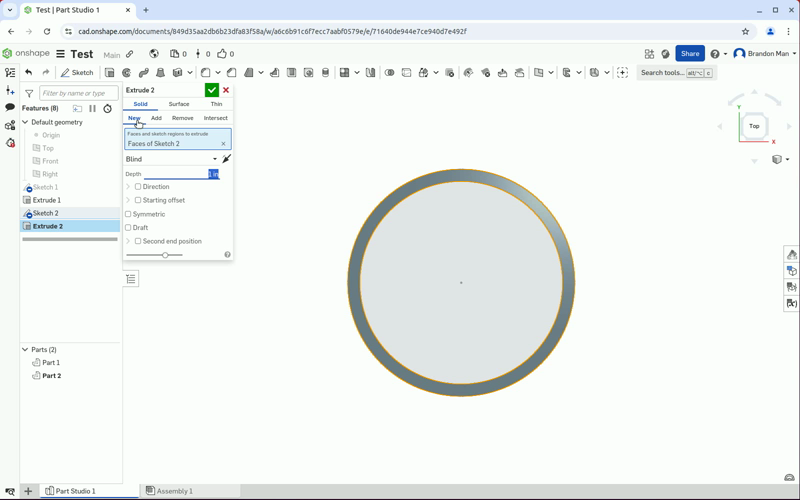
text(12.276)
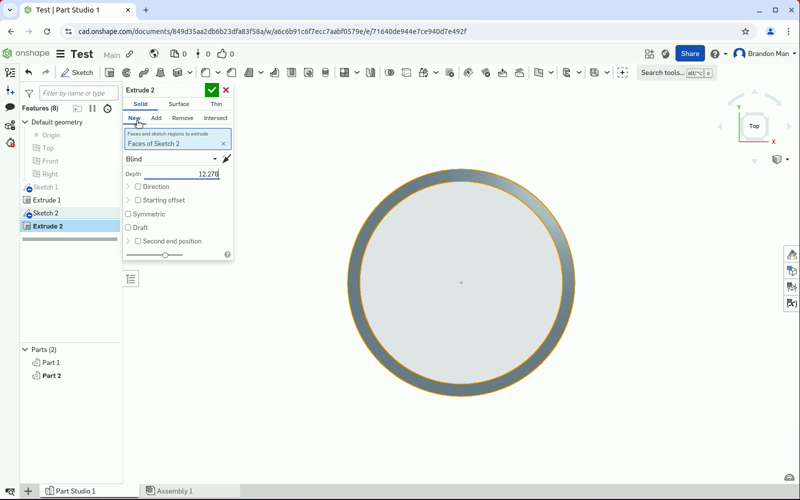
key(enter)
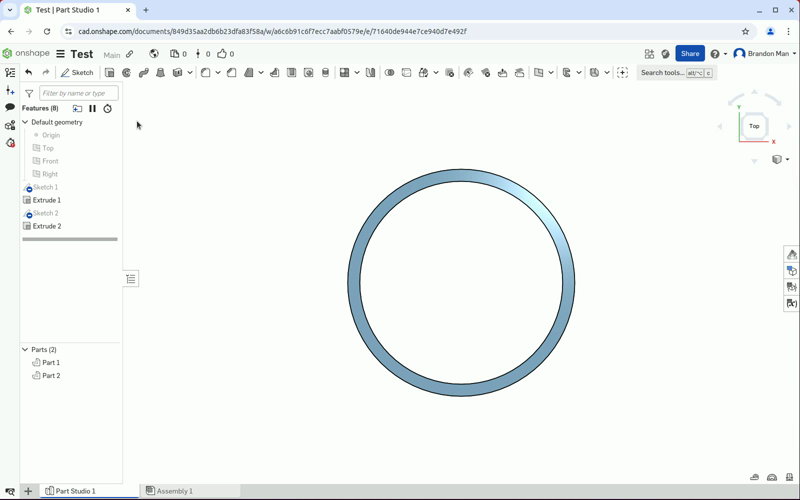
key(shift+h)
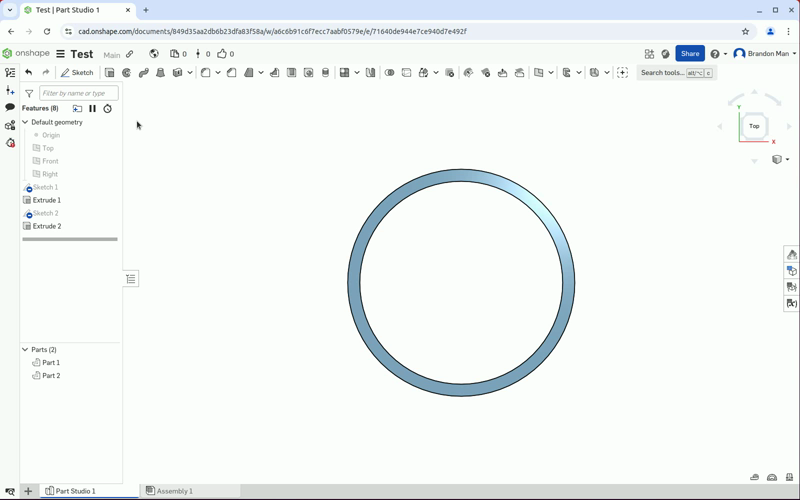
key(shift+h)
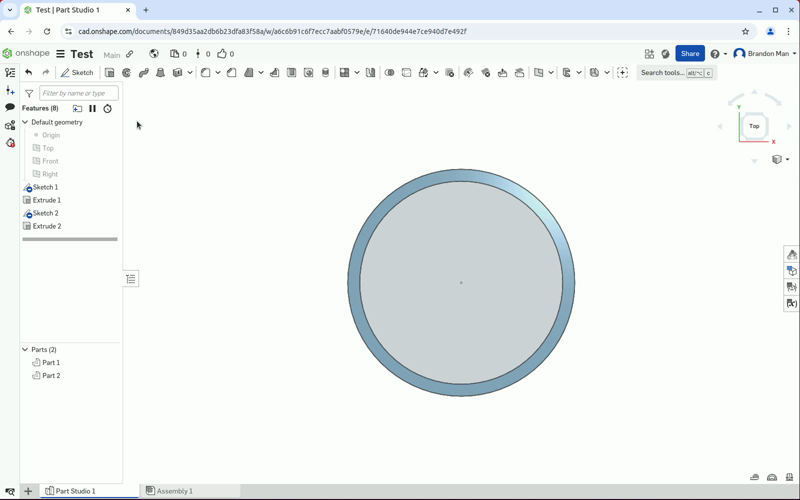
key(shift+7)
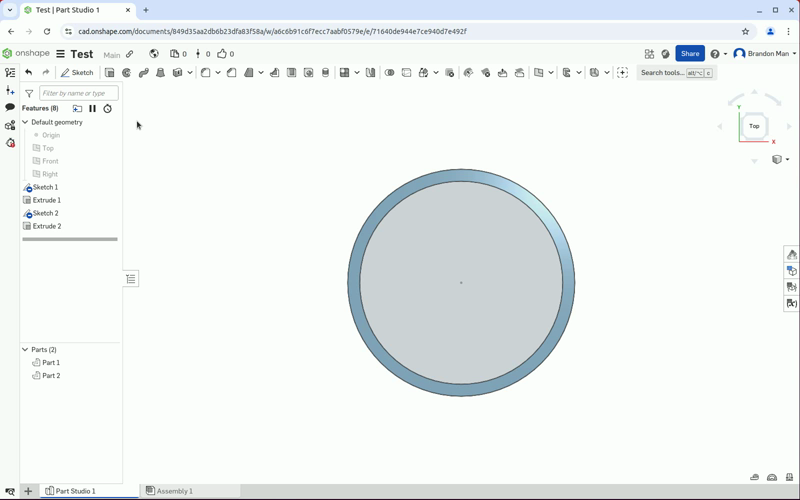
key(up, 3)
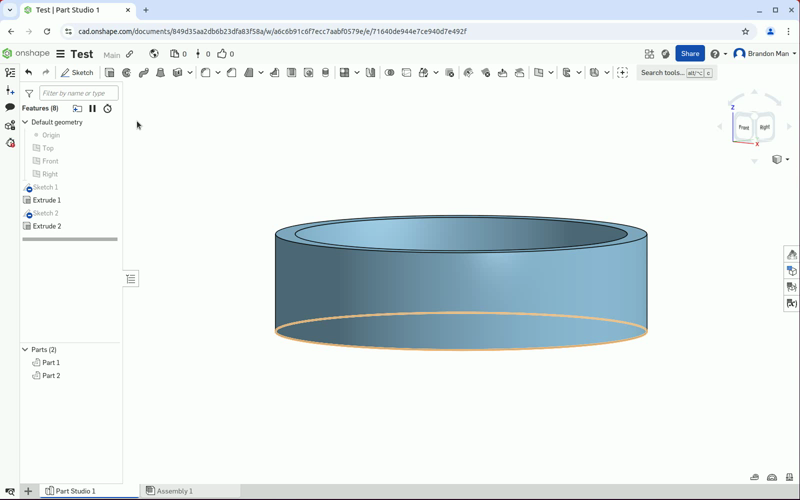
key(left, 3)
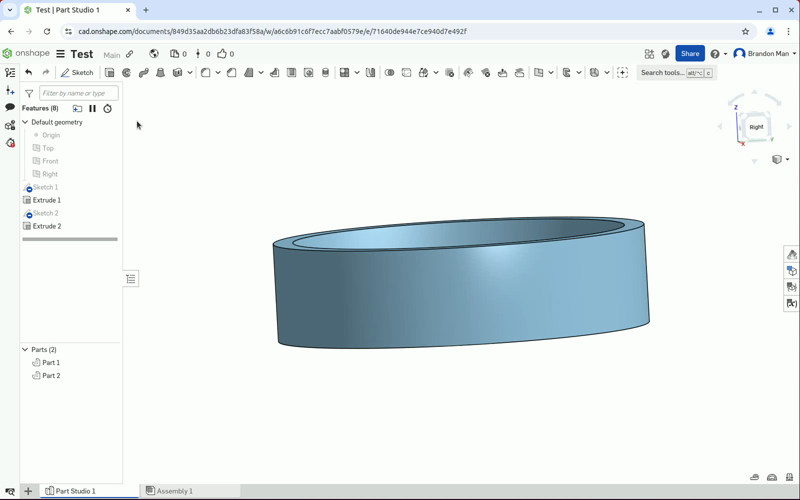
key(right, 3)
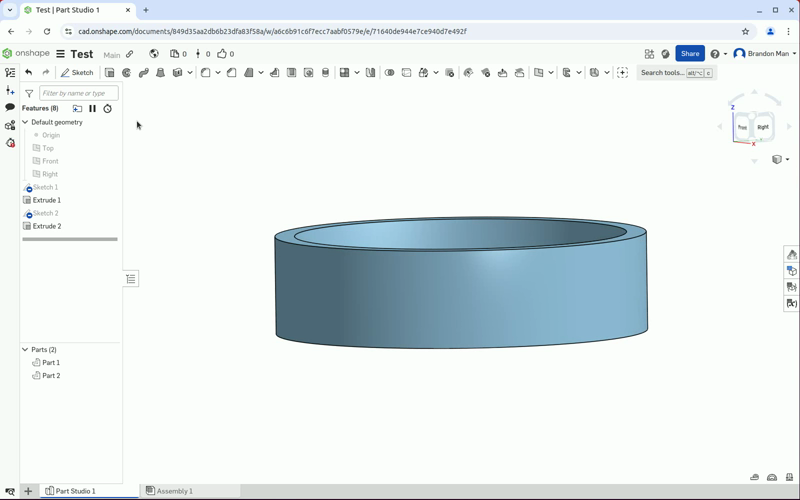
key(down, 3)
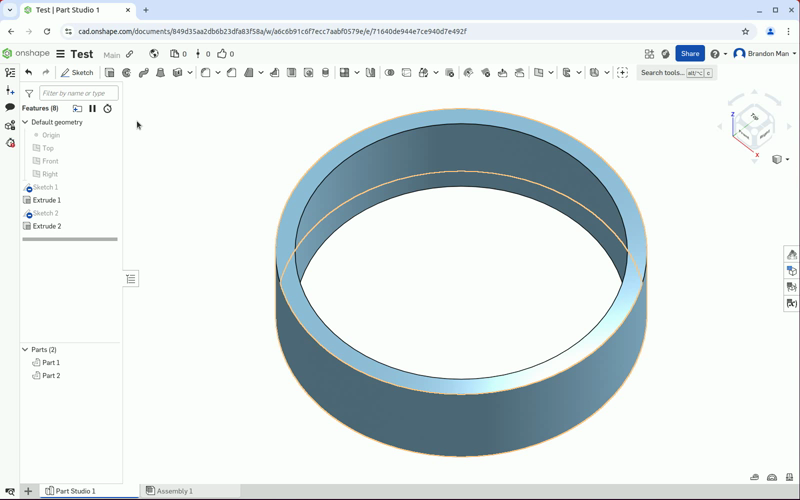
mouse_move(73, 189)
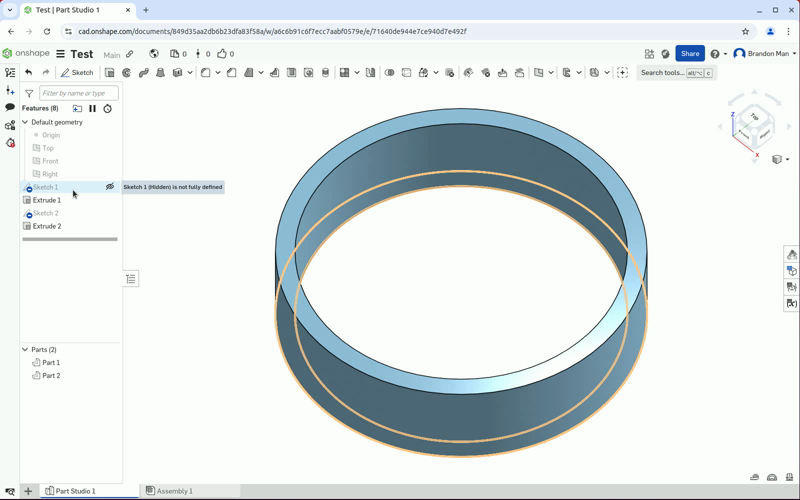
click(73, 189)